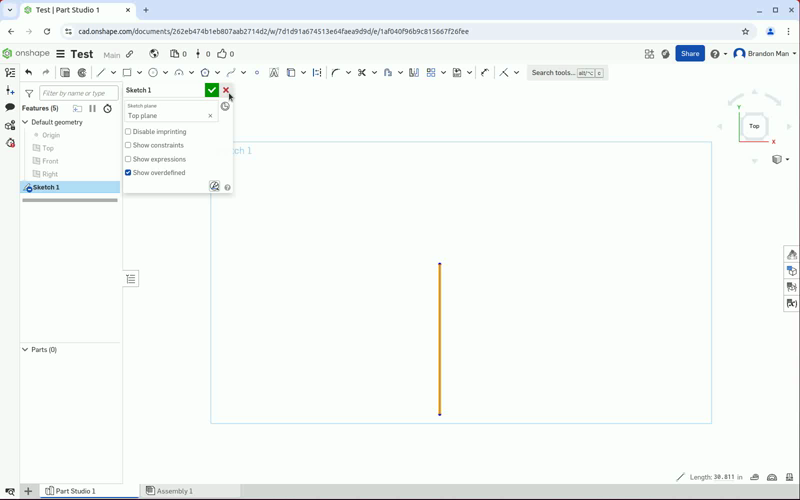
key(shift+h)
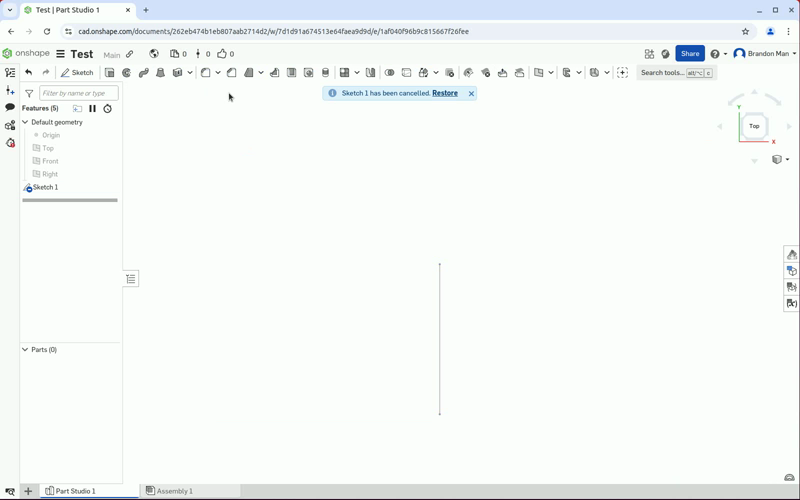
key(shift+s)
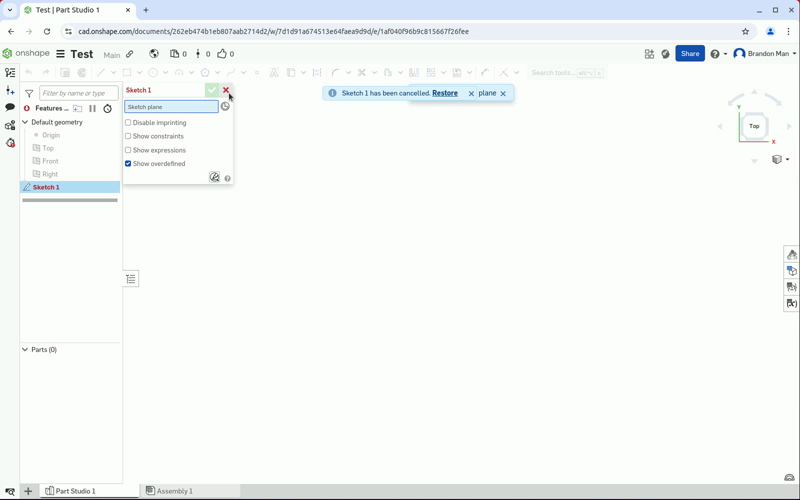
mouse_move(73, 150)
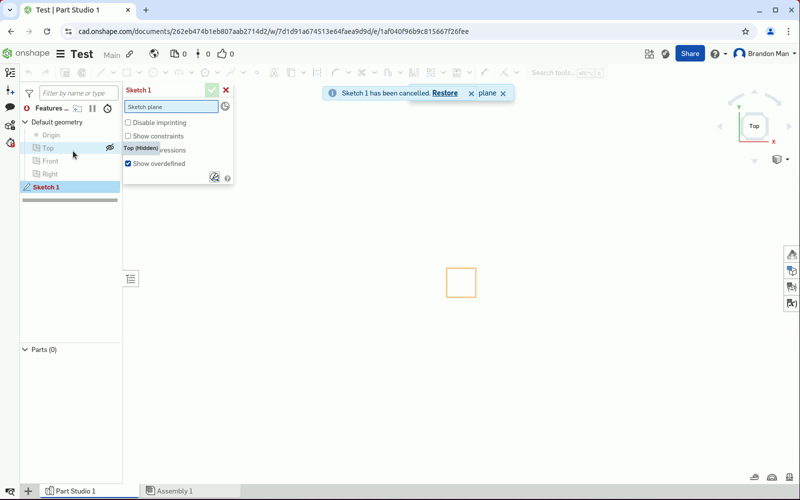
click(73, 150)
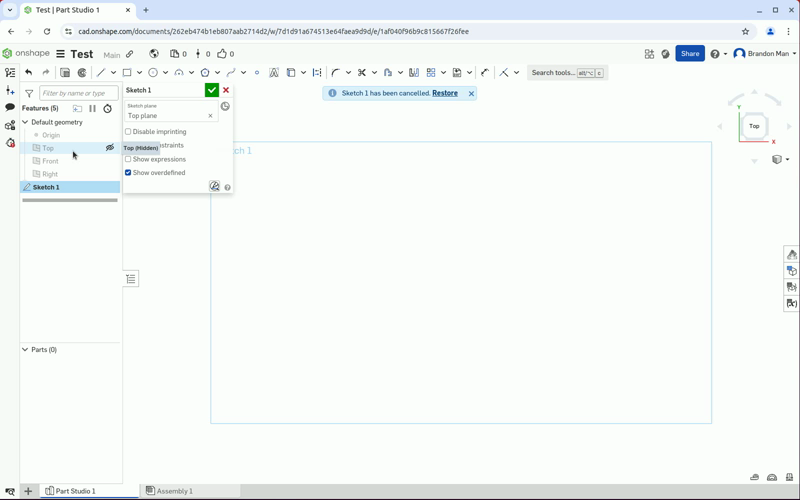
mouse_move(73, 352)
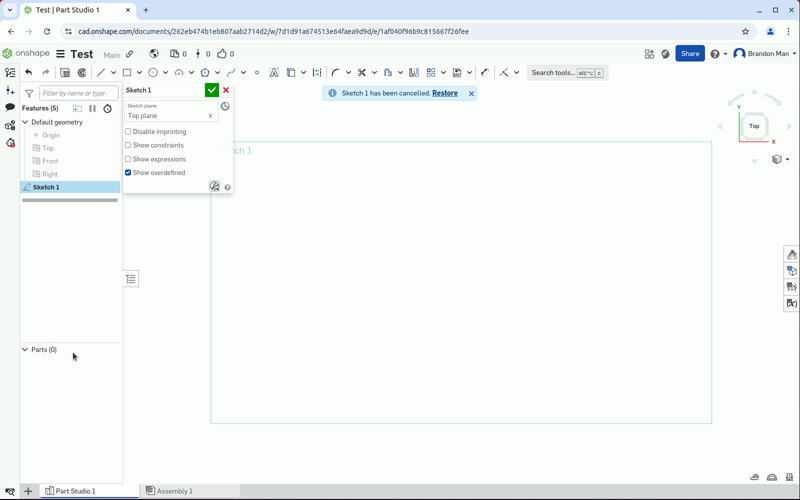
key(y)
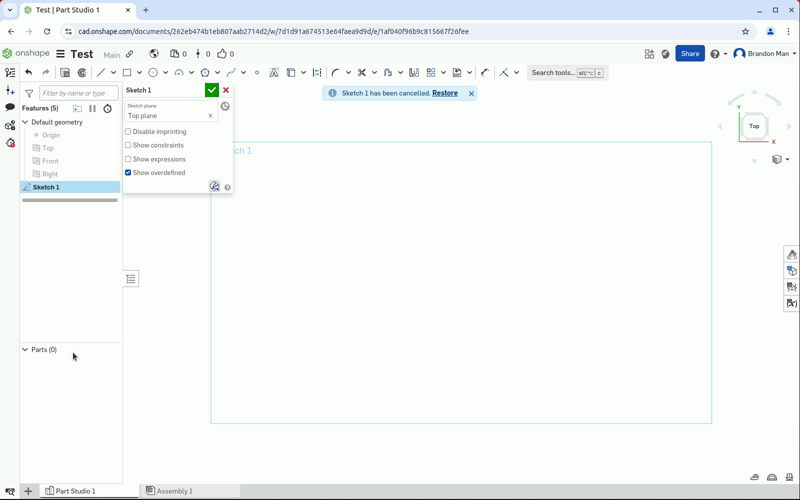
key(c)
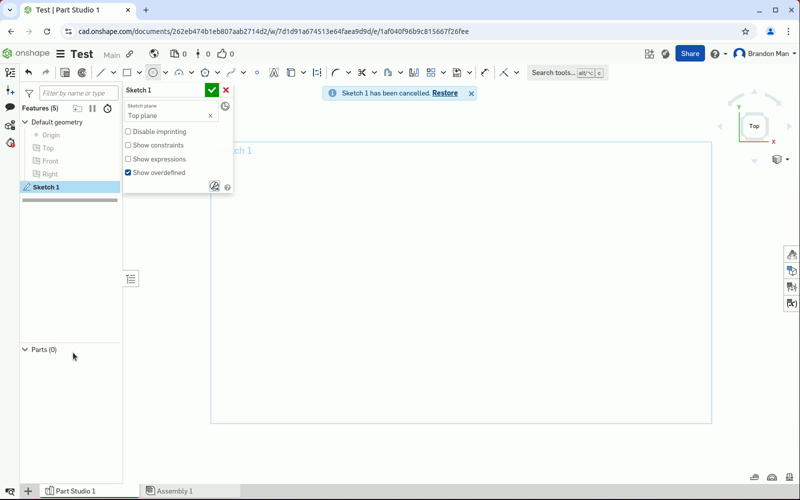
key_down(shift)
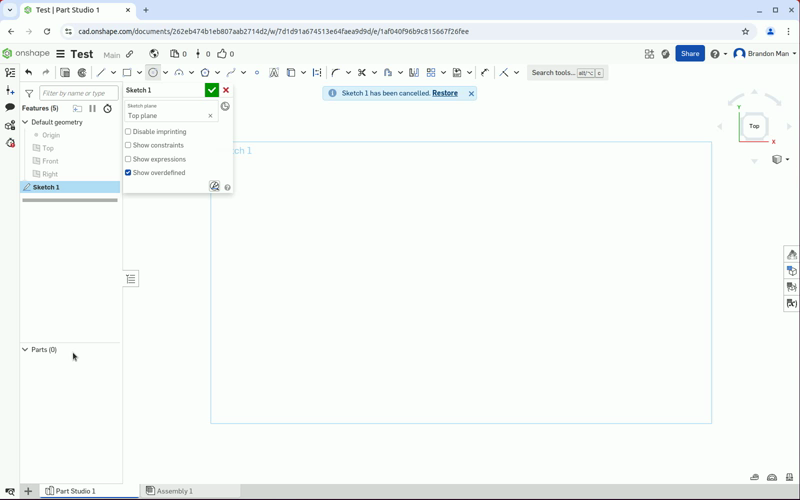
mouse_move(461, 282)
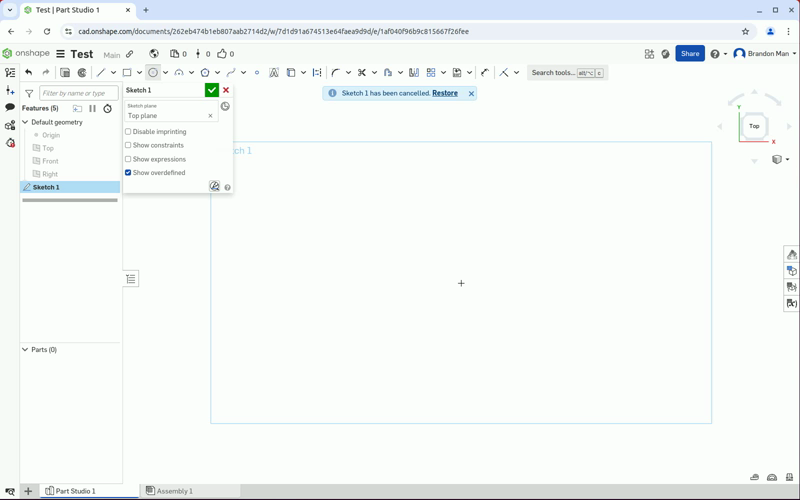
click(461, 282)
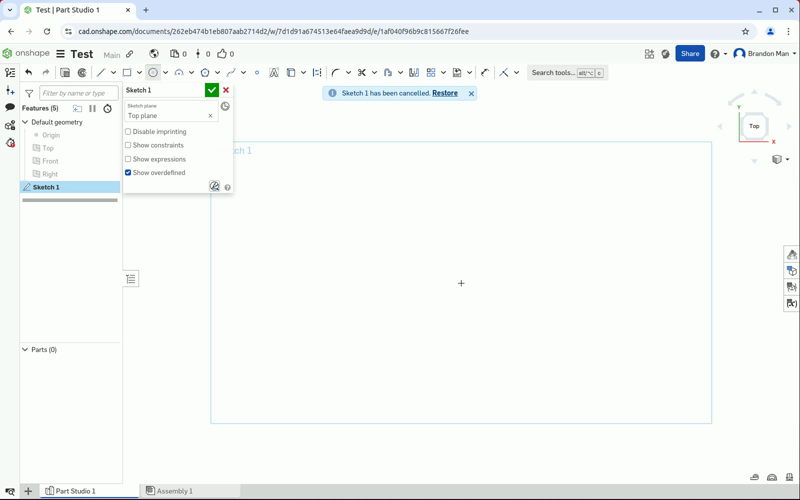
key_up(shift)
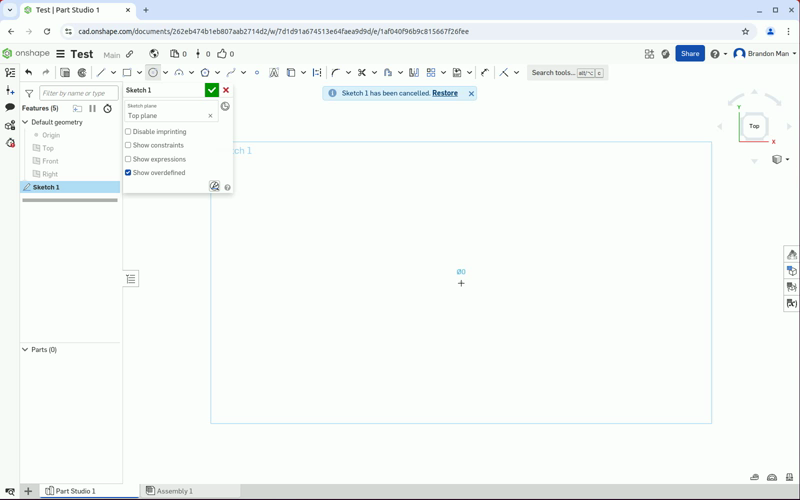
mouse_move(574, 282)
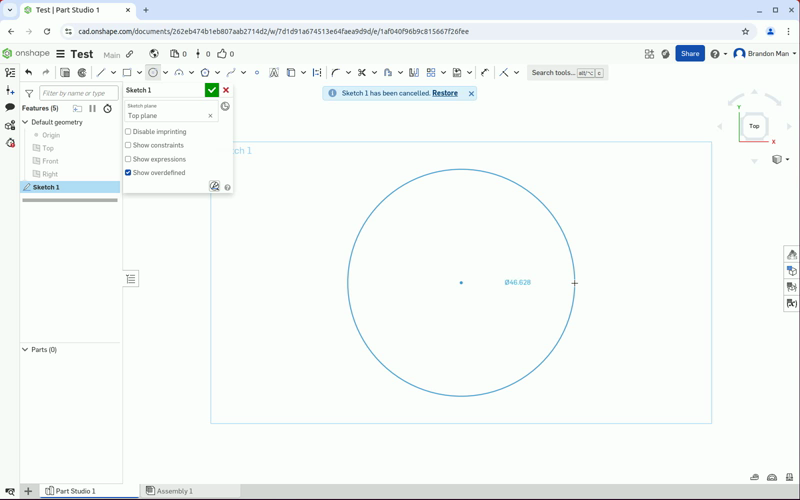
click(574, 282)
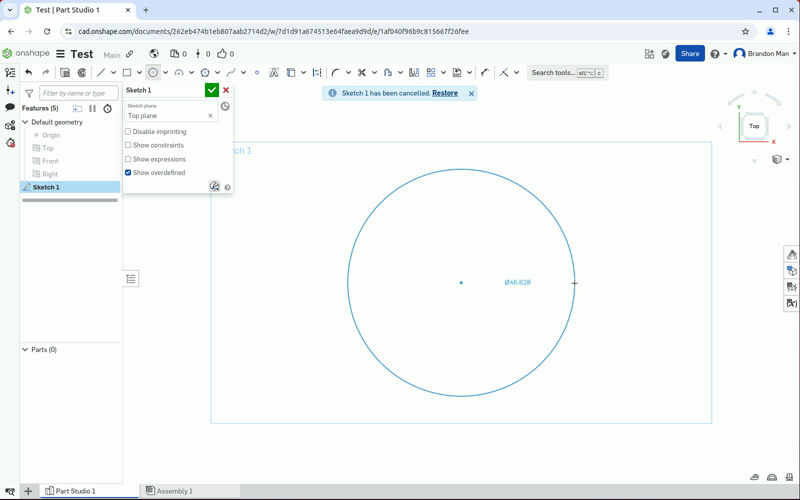
key(esc)
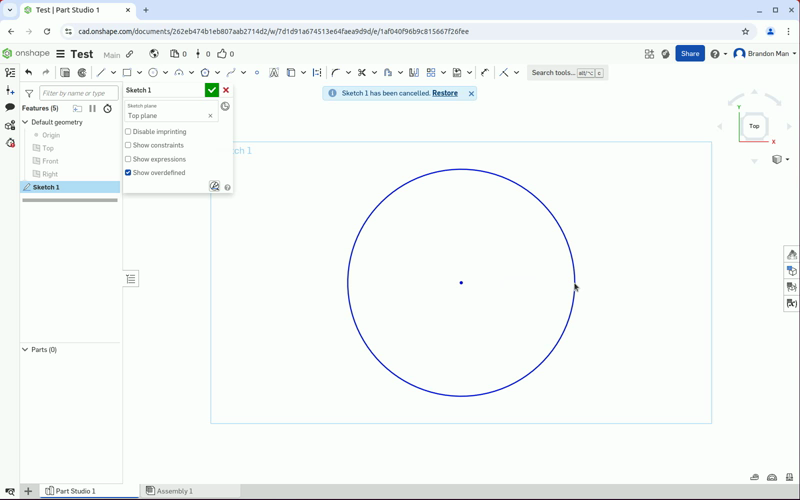
mouse_move(437, 261)
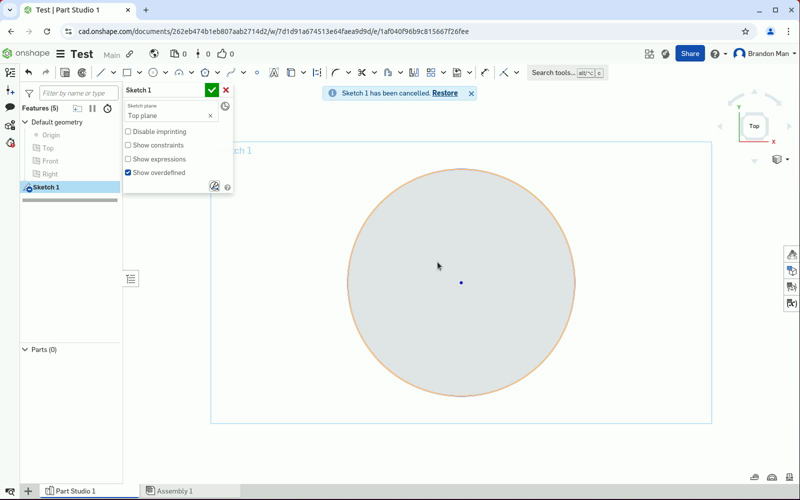
click(437, 261)
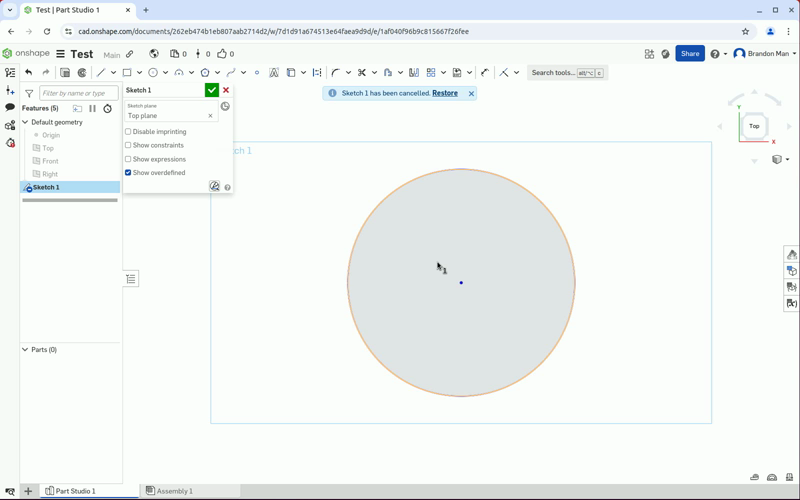
mouse_move(73, 352)
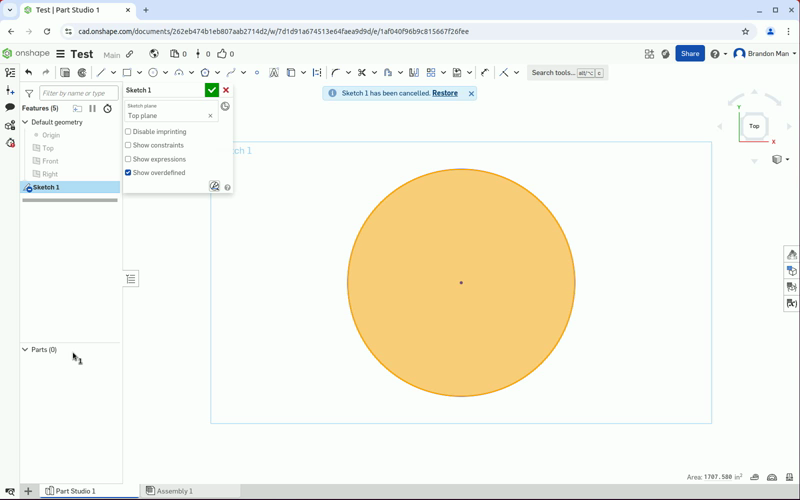
key(shift+y)
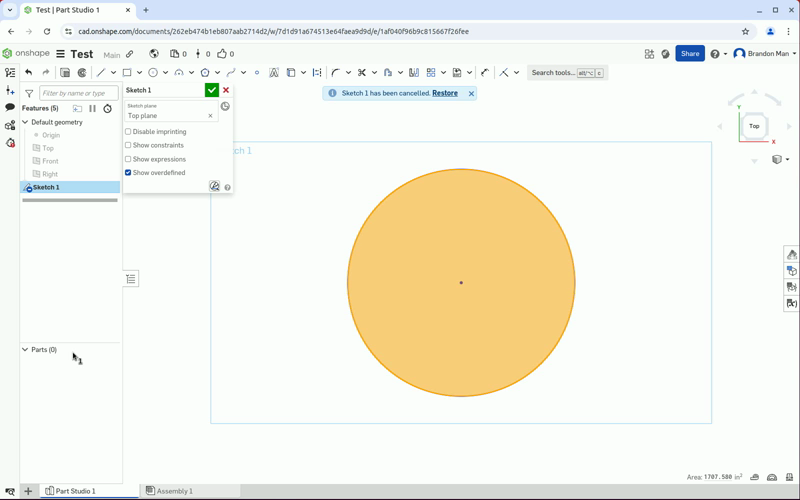
key(shift+e)
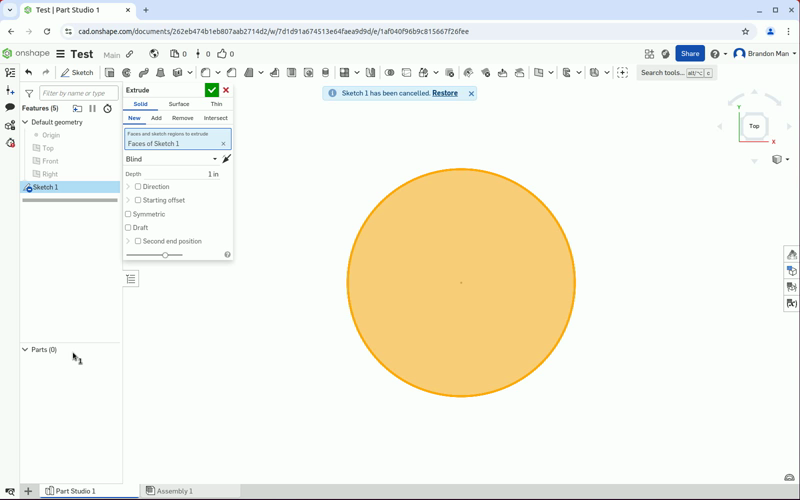
mouse_move(143, 106)
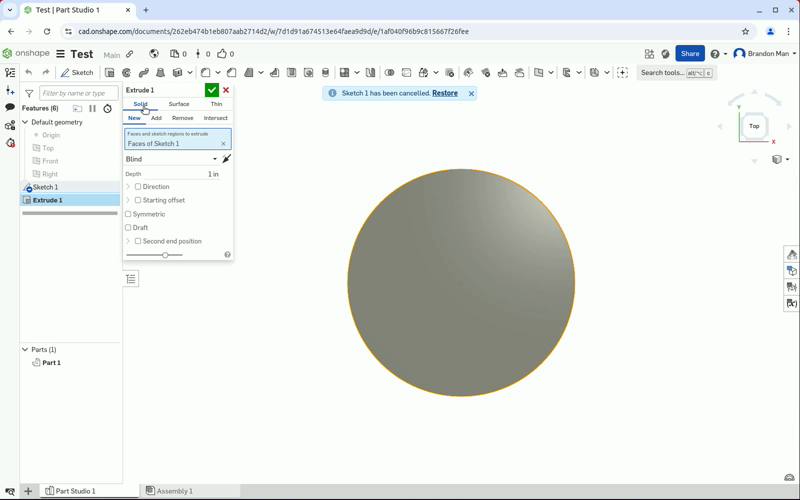
click(143, 106)
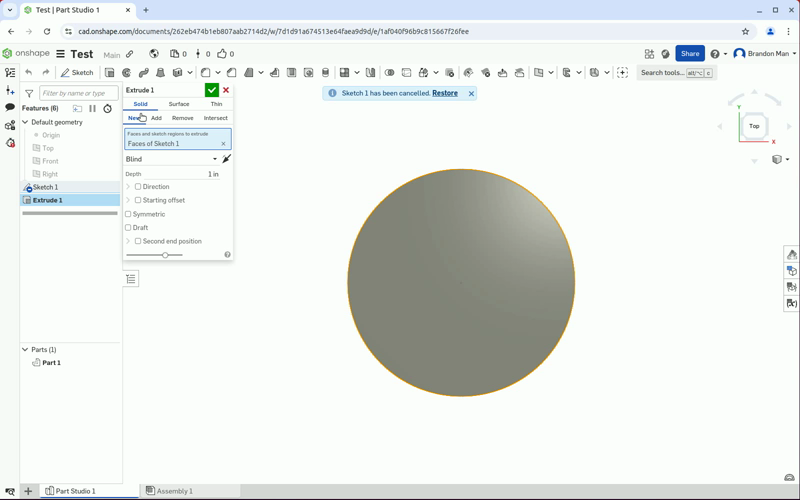
mouse_move(137, 120)
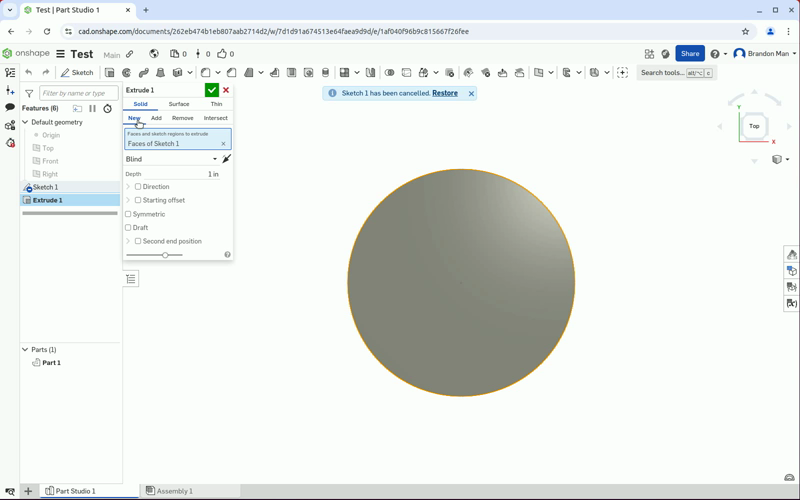
click(137, 120)
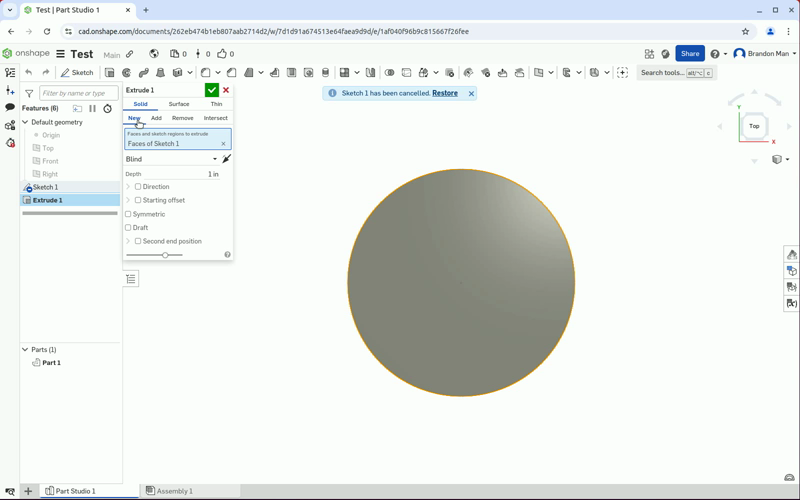
key(tab, 4)
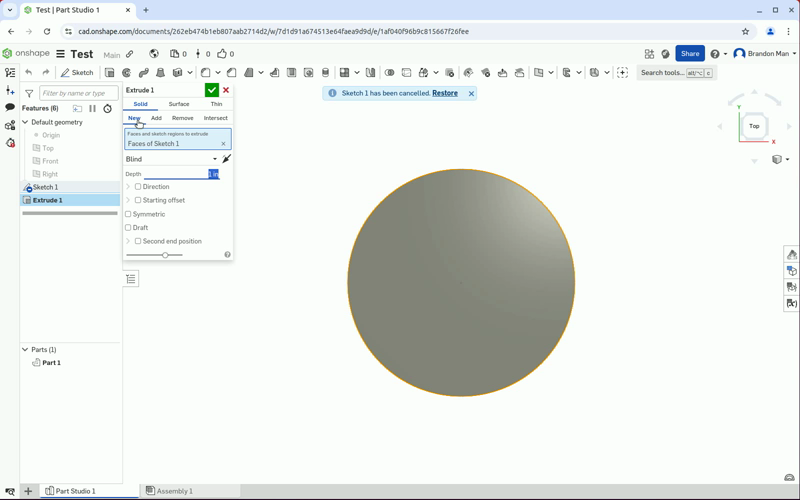
text(3.611)
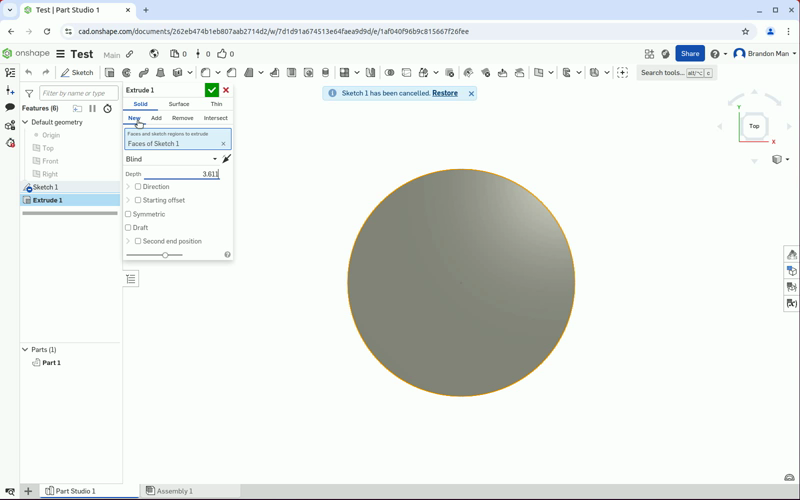
key(enter)
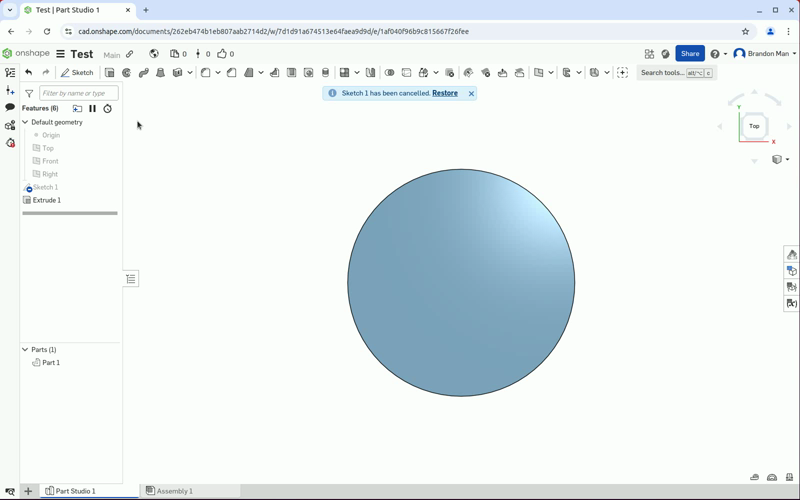
key(shift+h)
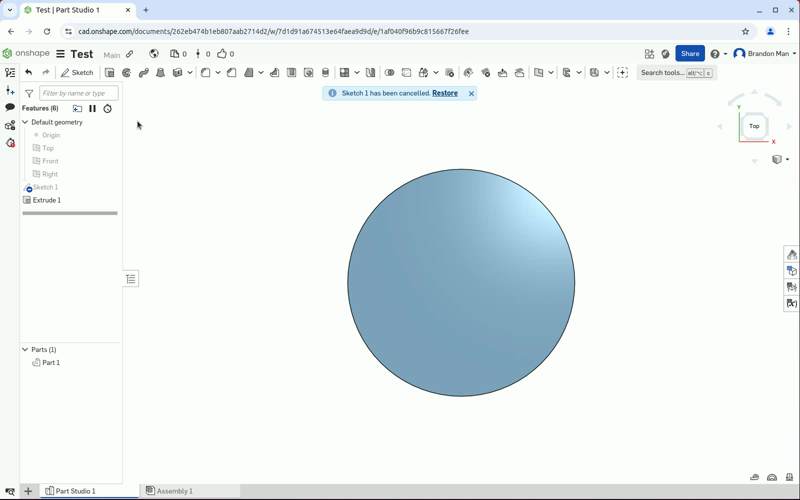
key(shift+h)
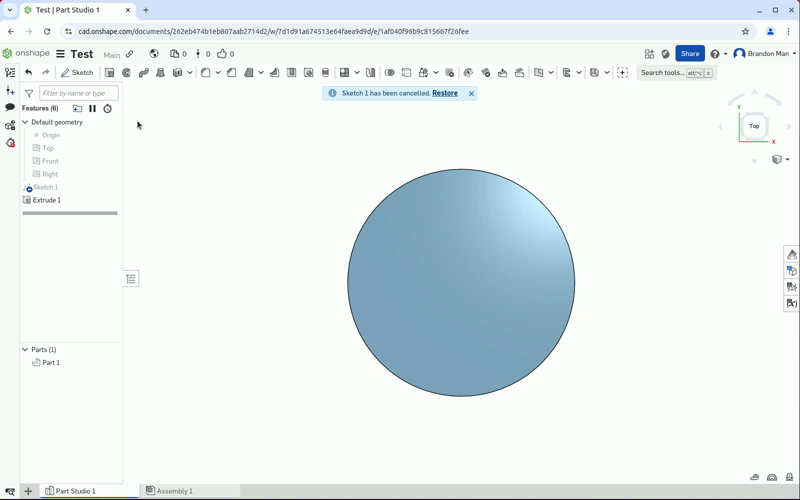
mouse_move(73, 189)
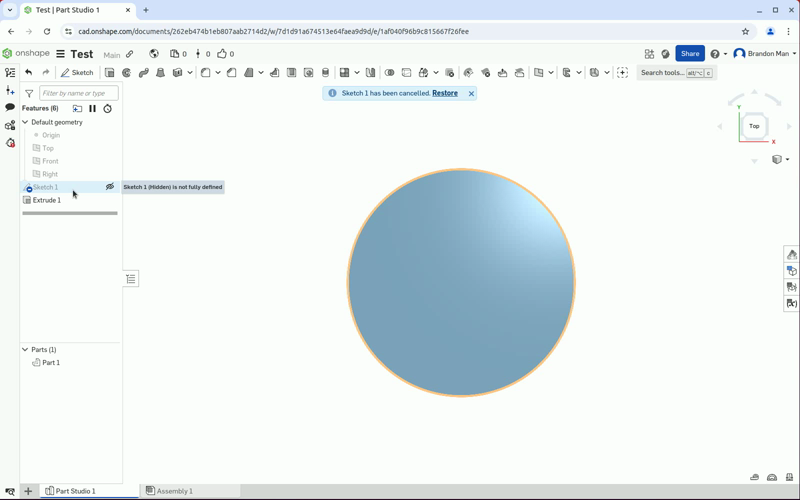
click(73, 189)
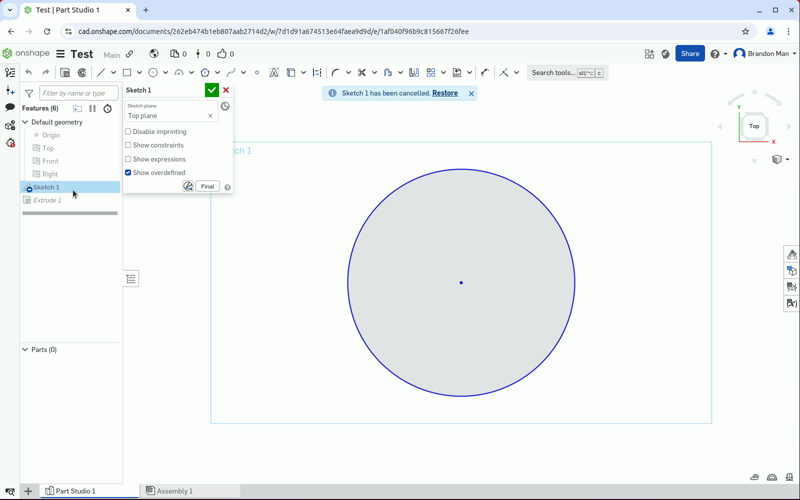
mouse_move(229, 92)
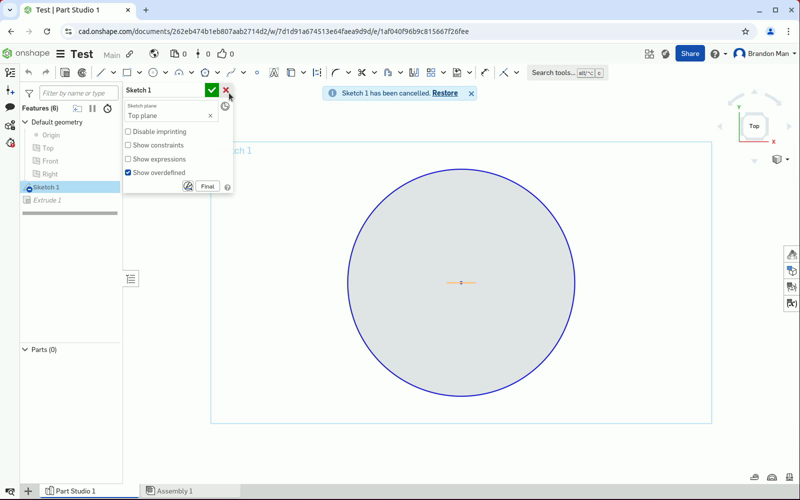
click(229, 92)
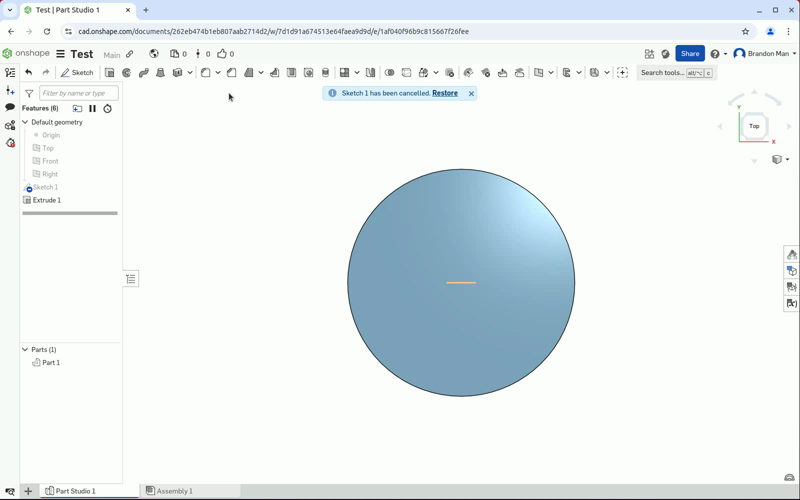
mouse_move(541, 75)
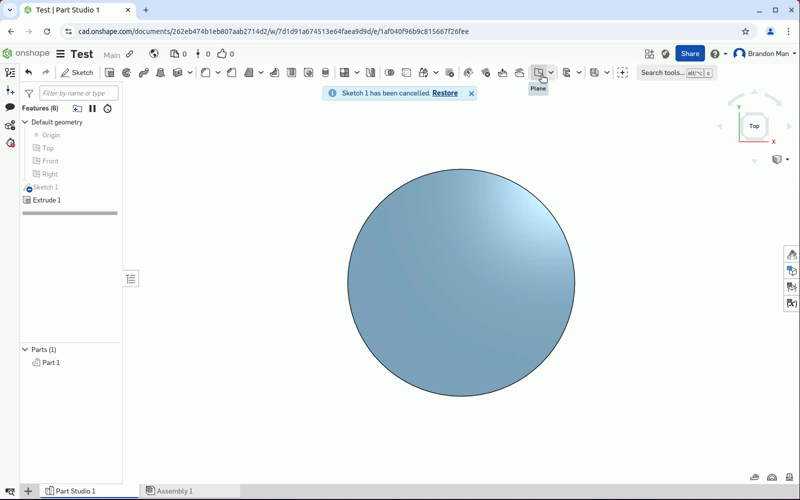
click(541, 75)
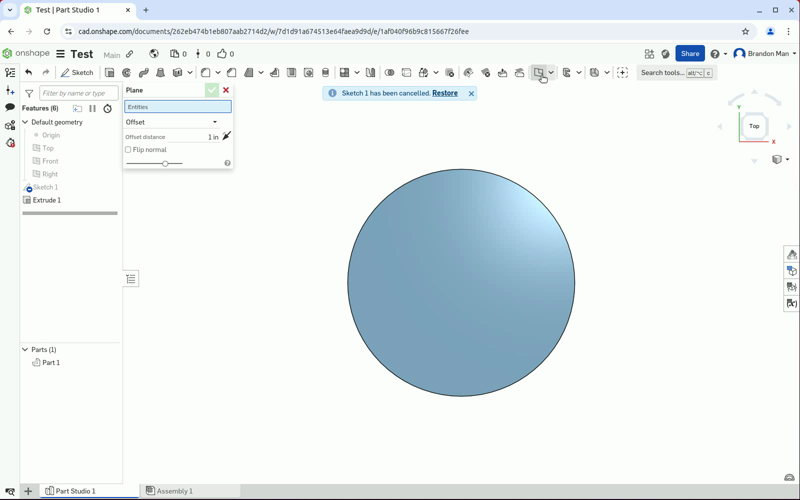
mouse_move(73, 150)
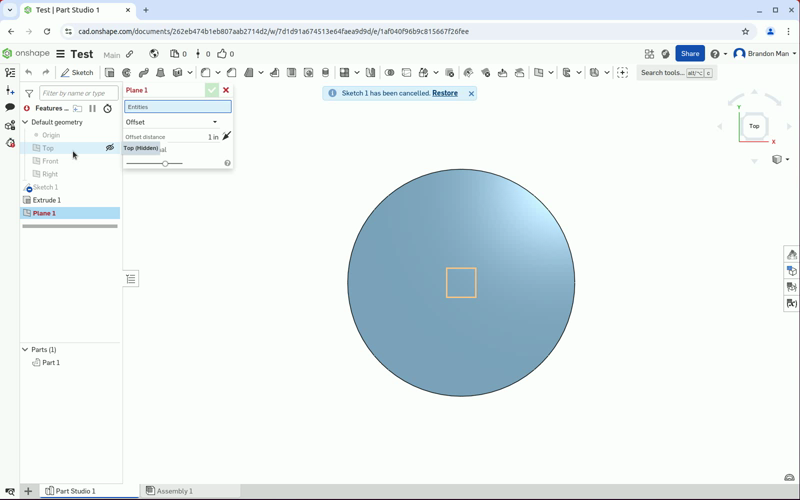
click(73, 150)
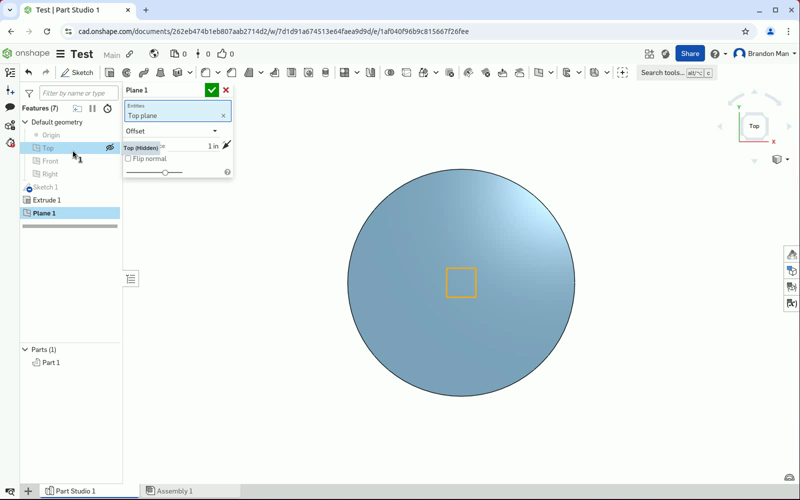
key(tab, 2)
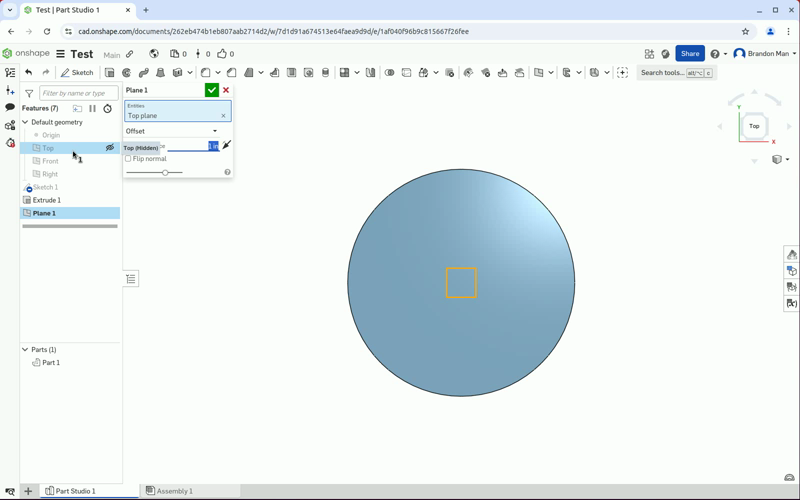
text(3.605)
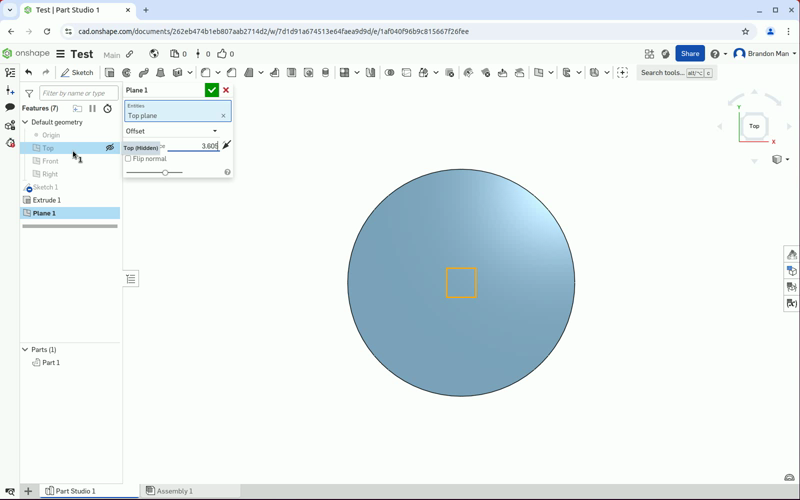
key(enter, 2)
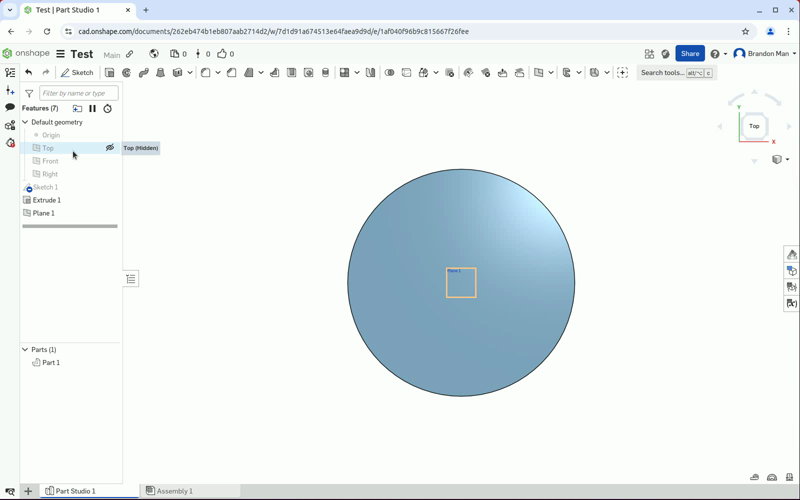
key(shift+s)
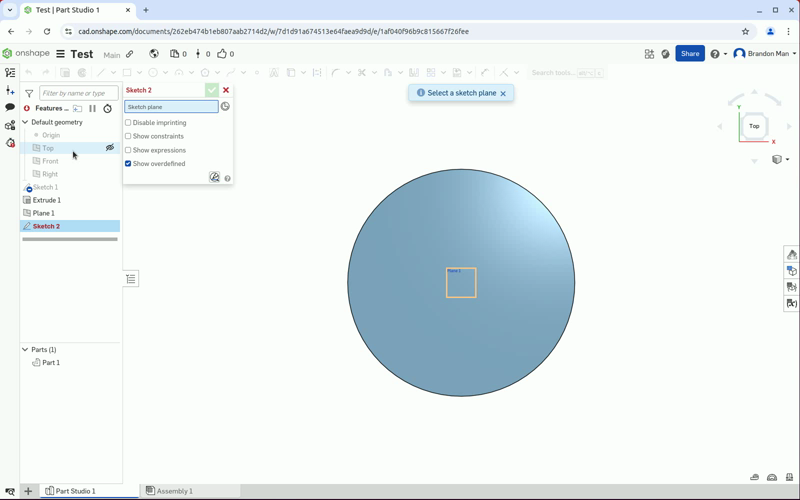
mouse_move(73, 215)
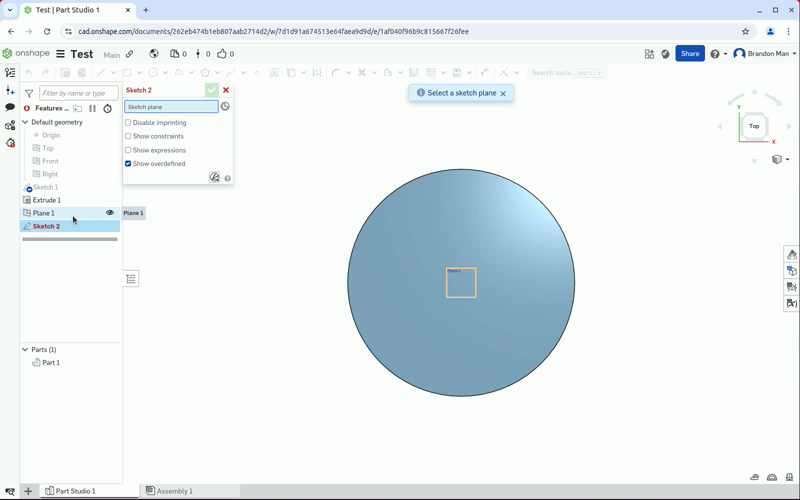
click(73, 215)
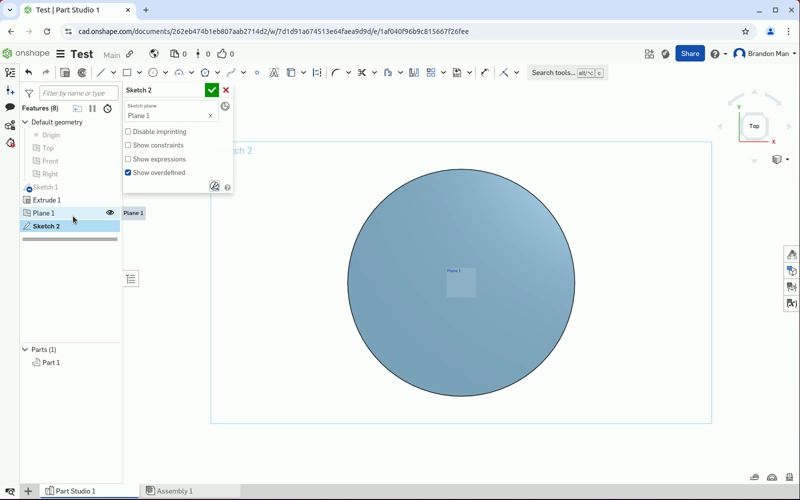
mouse_move(73, 352)
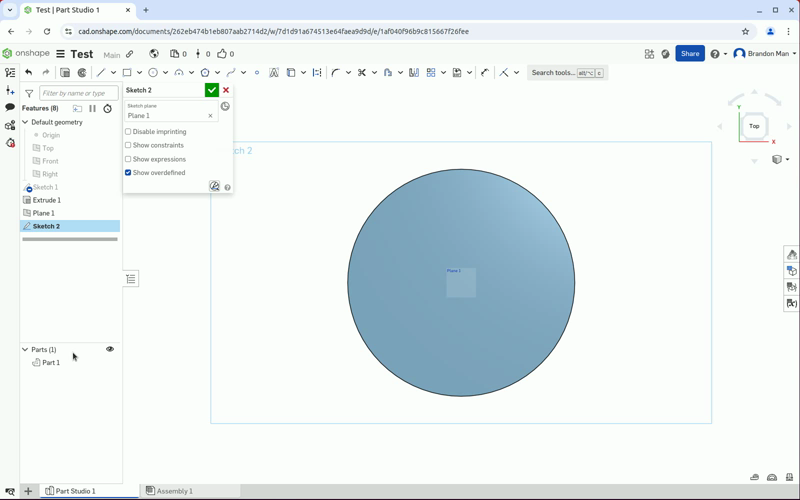
key(y)
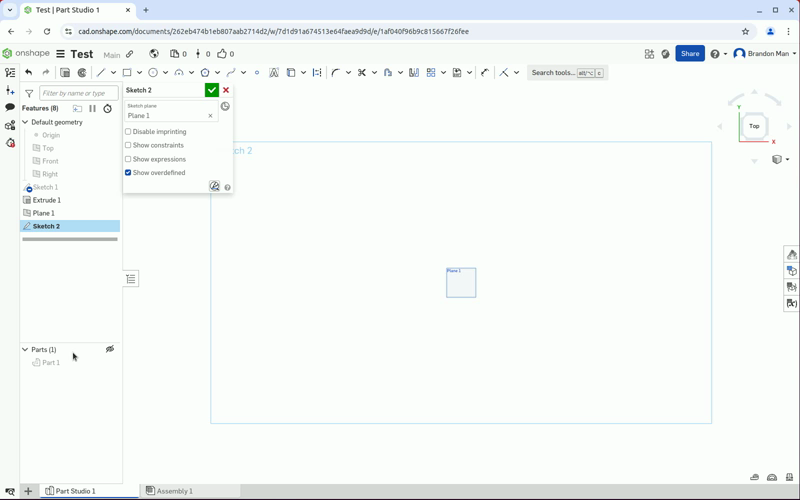
key(c)
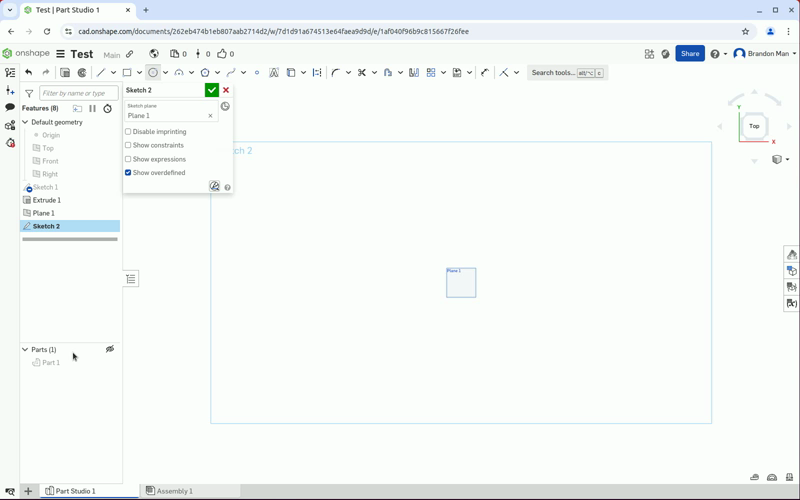
key_down(shift)
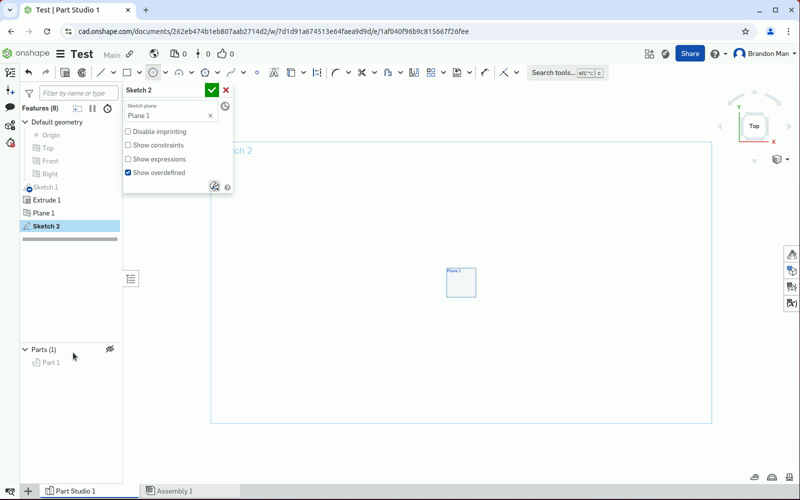
mouse_move(461, 282)
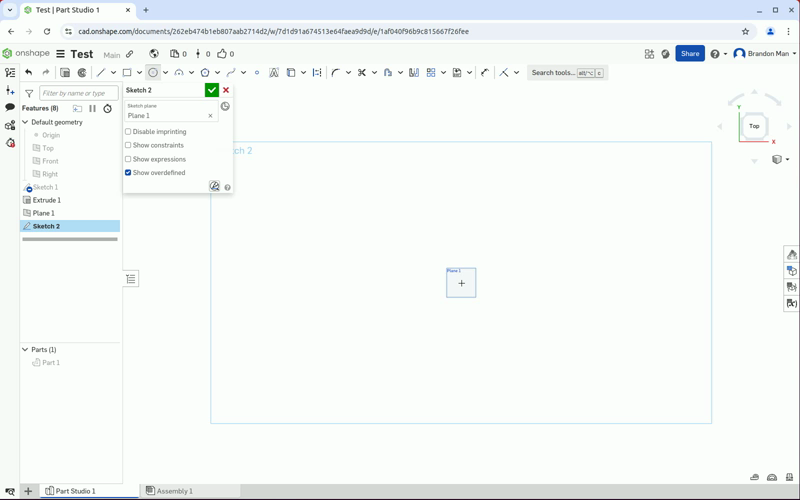
click(461, 282)
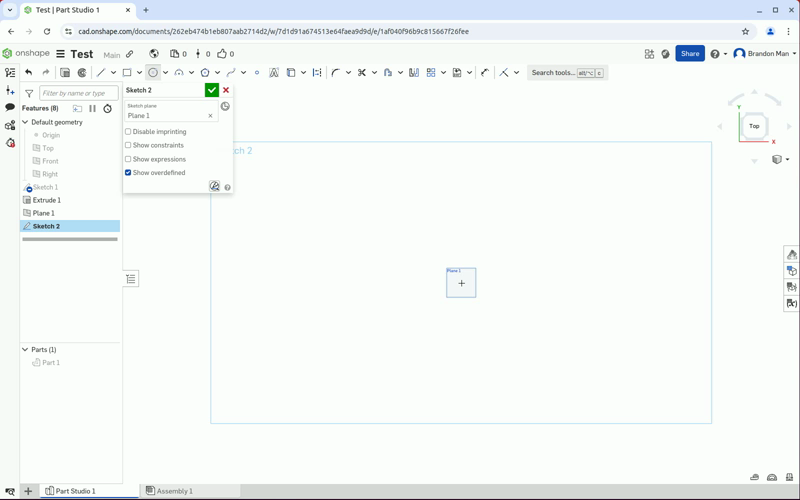
key_up(shift)
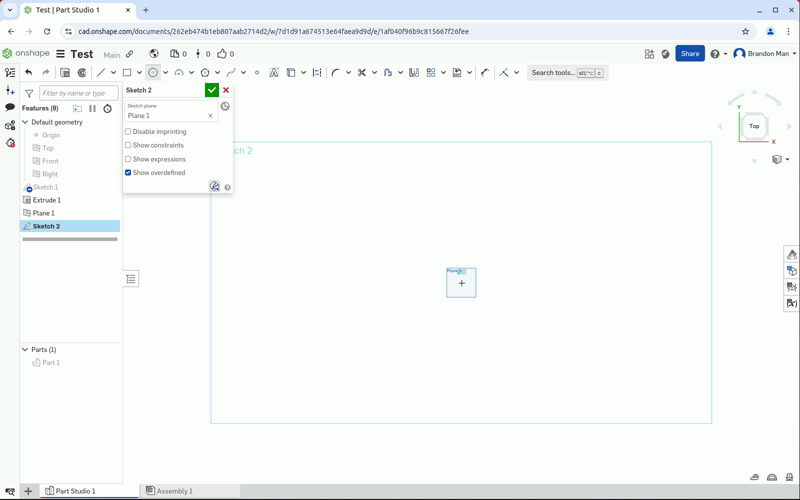
mouse_move(527, 282)
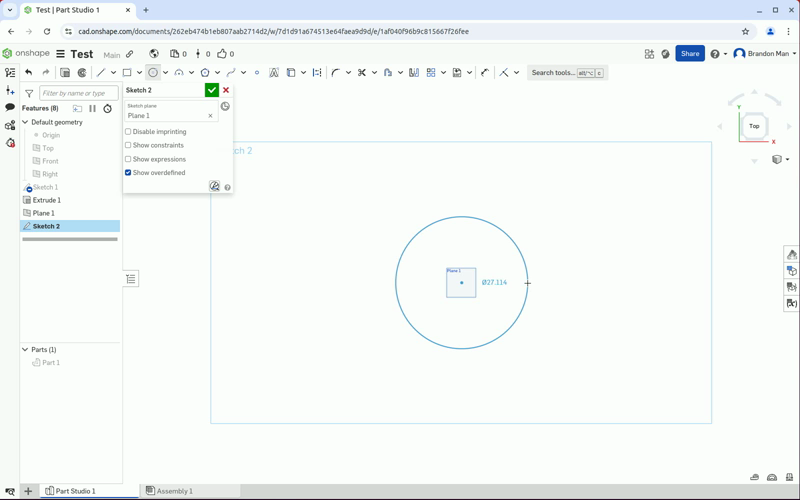
click(527, 282)
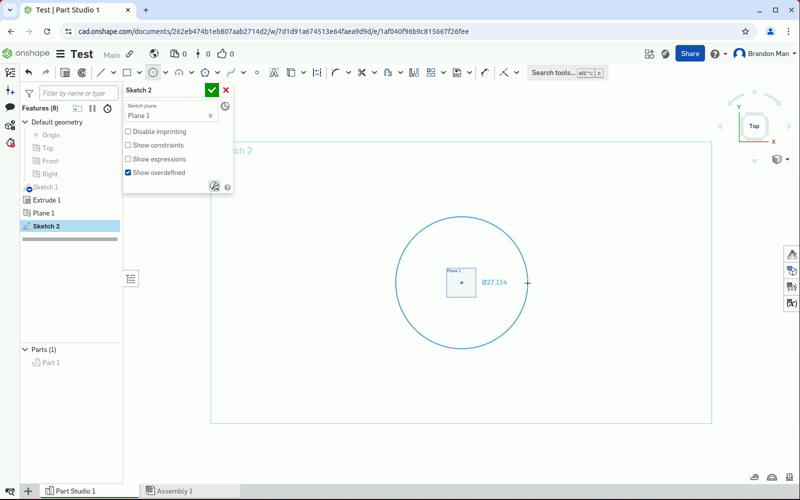
key(esc)
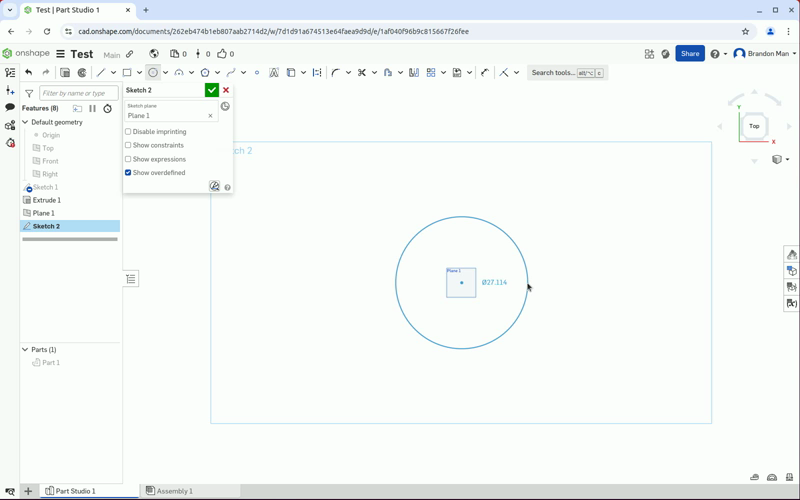
mouse_move(457, 254)
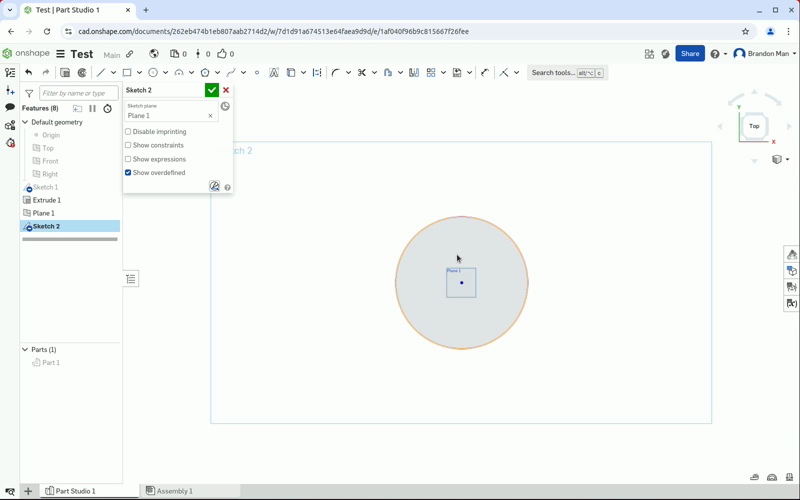
click(457, 254)
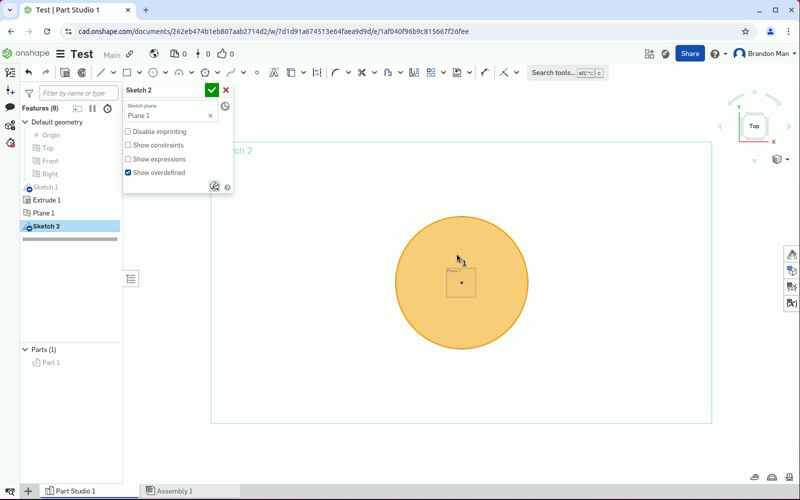
mouse_move(73, 352)
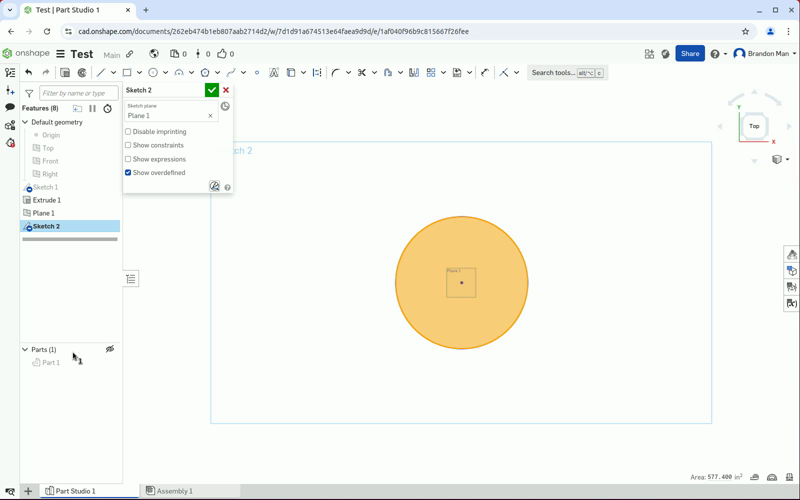
key(shift+y)
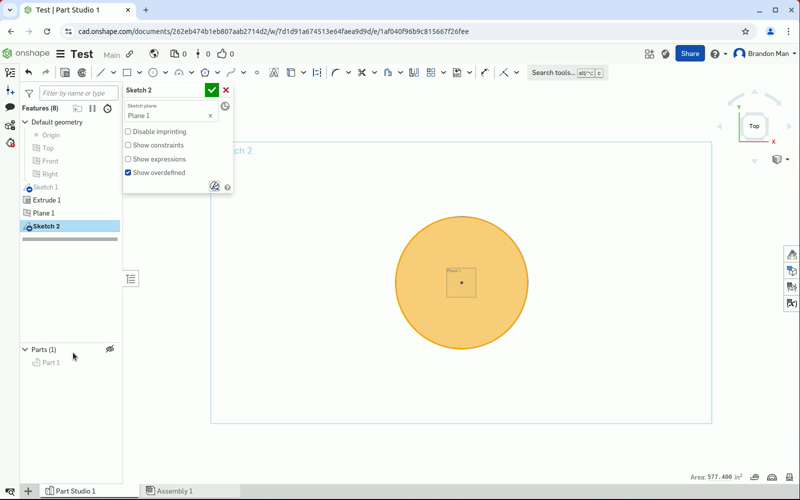
key(shift+e)
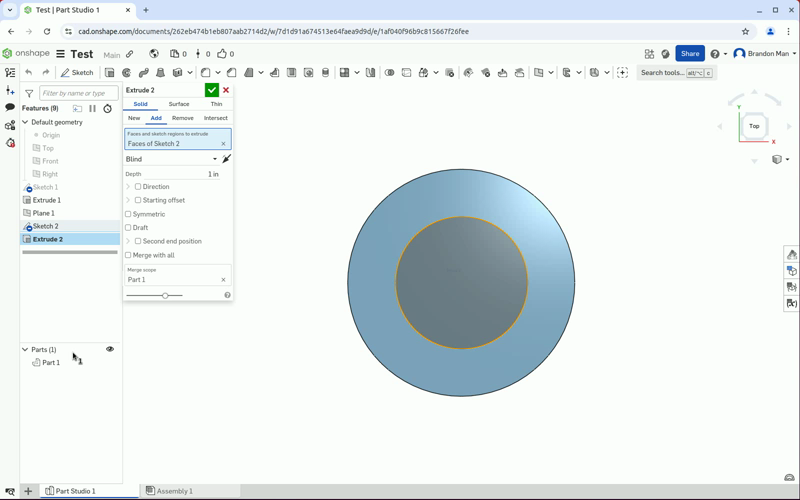
mouse_move(143, 106)
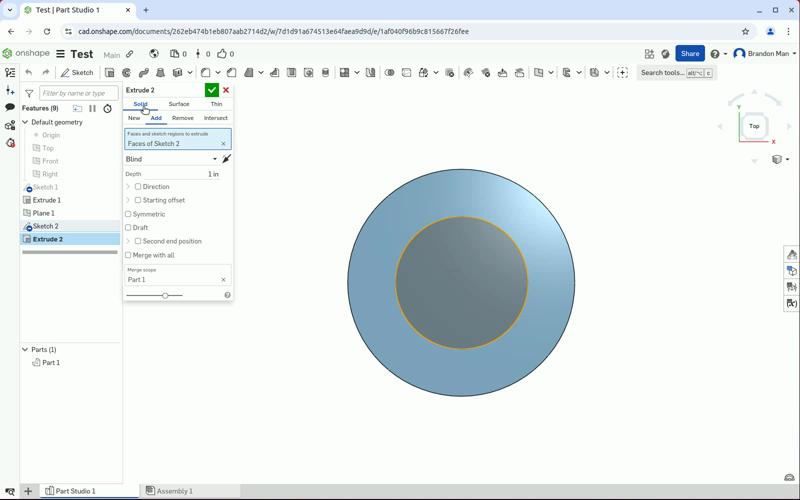
click(143, 106)
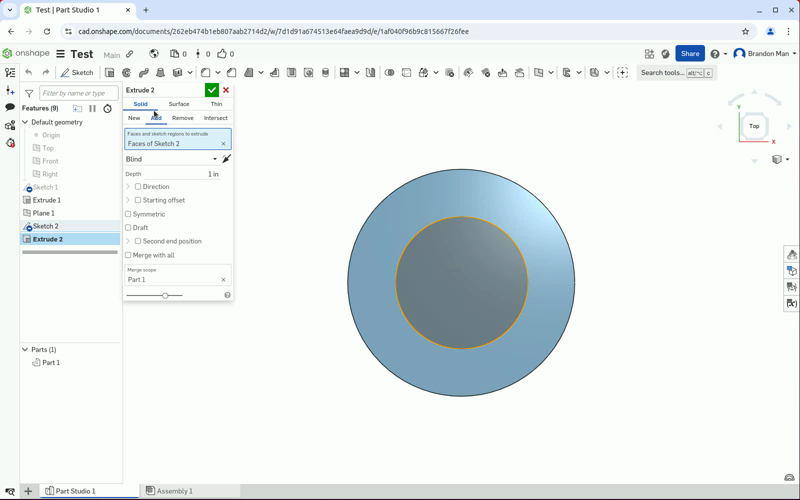
mouse_move(186, 120)
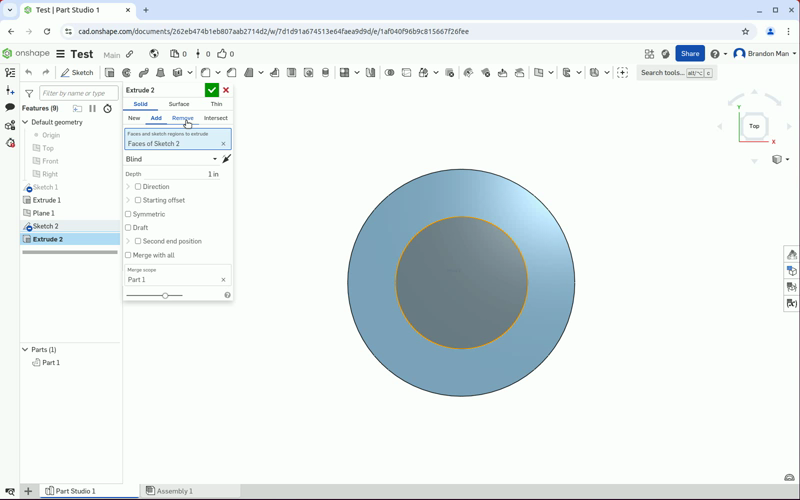
click(186, 120)
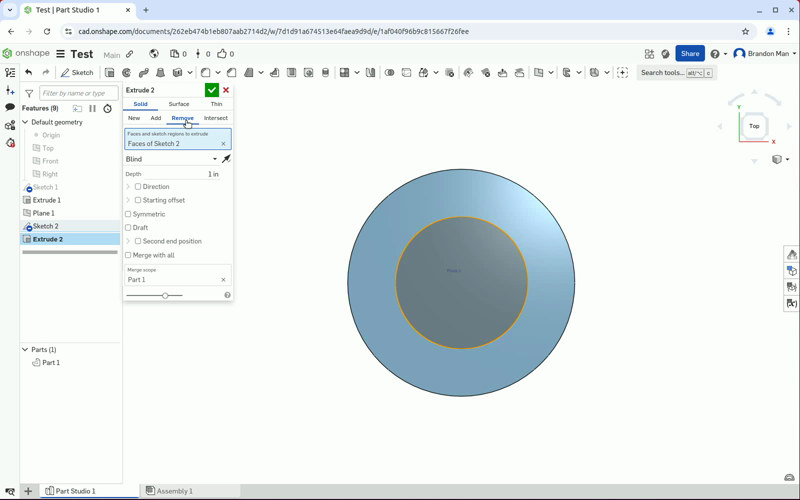
key(tab, 4)
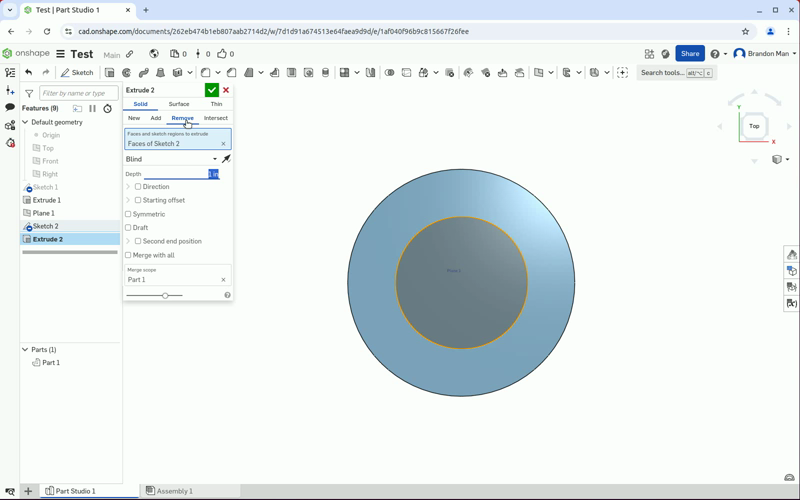
text(3.611)
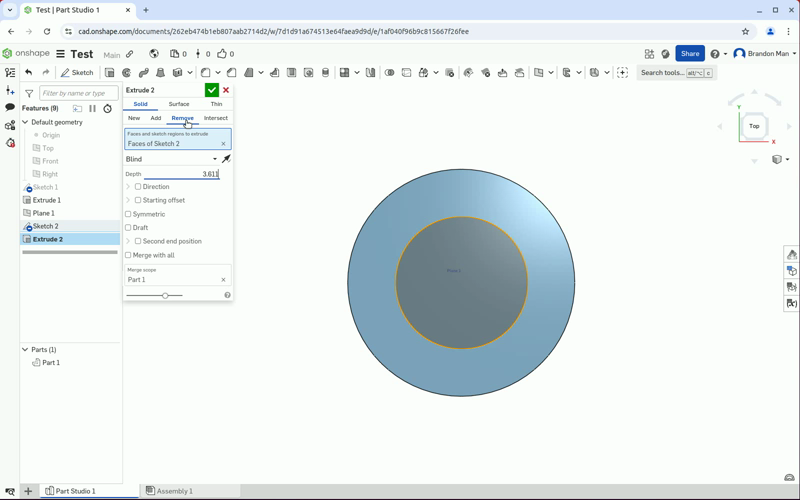
key(tab, 6)
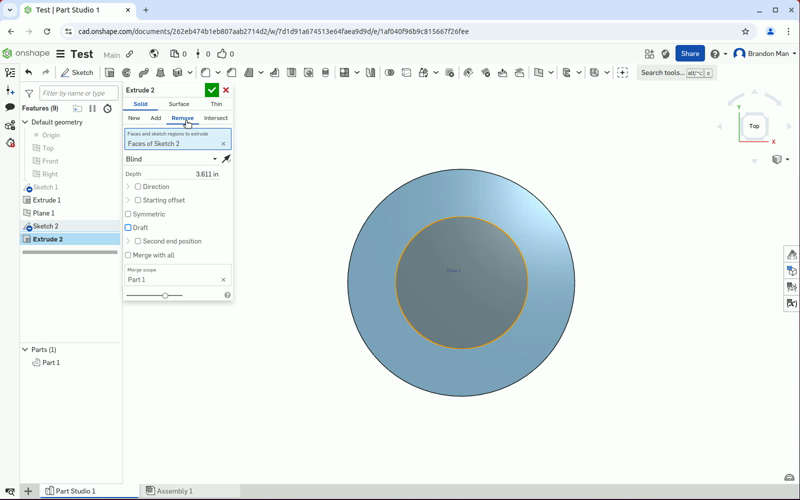
key(space)
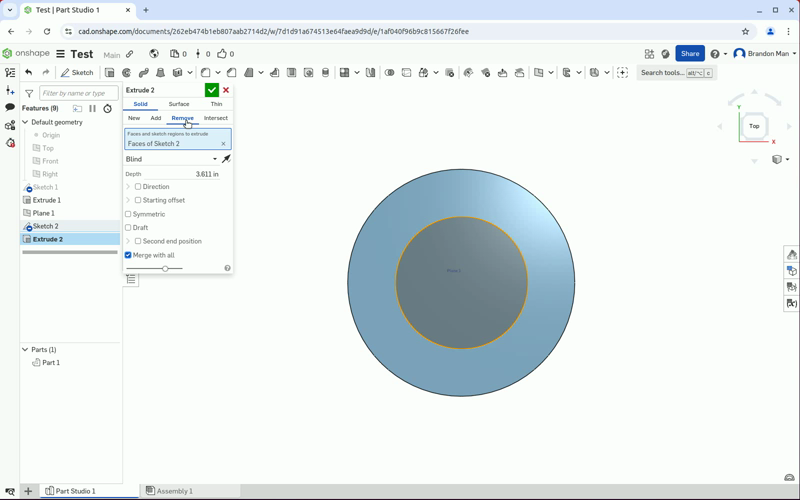
key(enter)
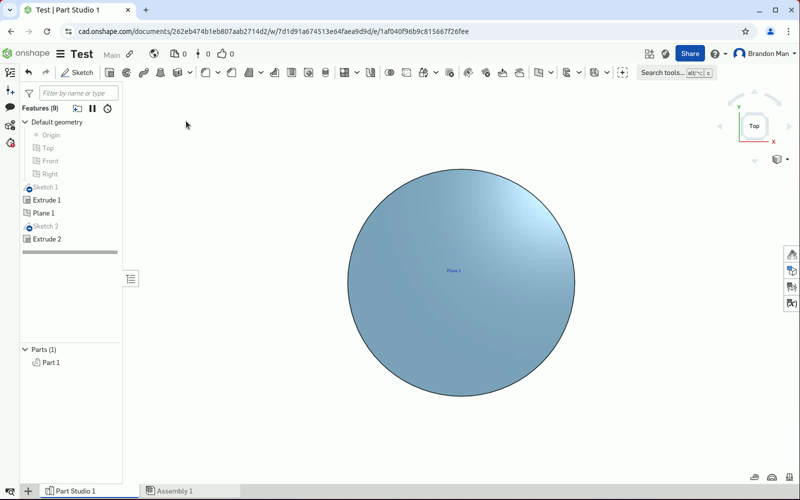
key(shift+h)
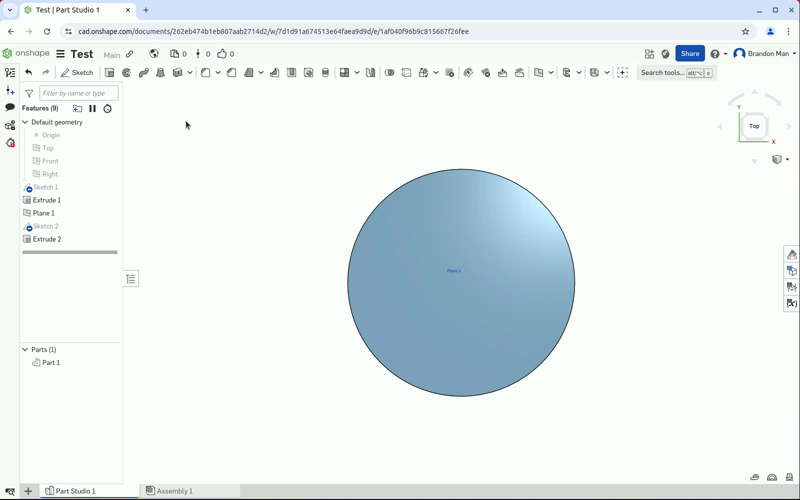
key(shift+h)
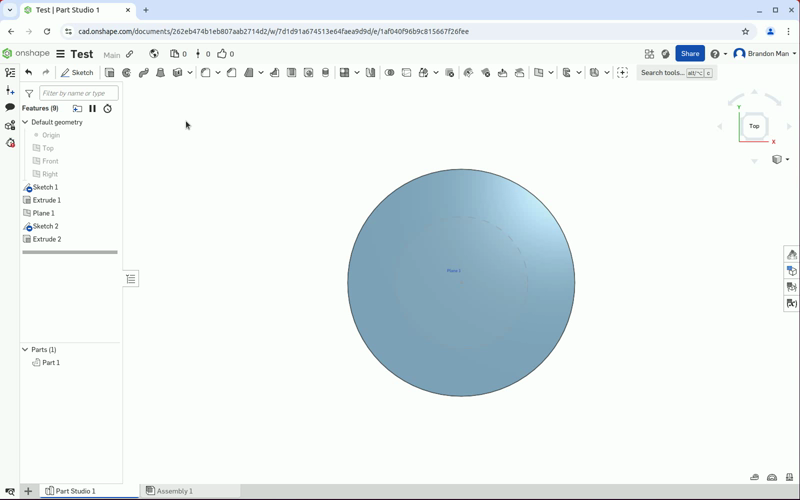
key(shift+7)
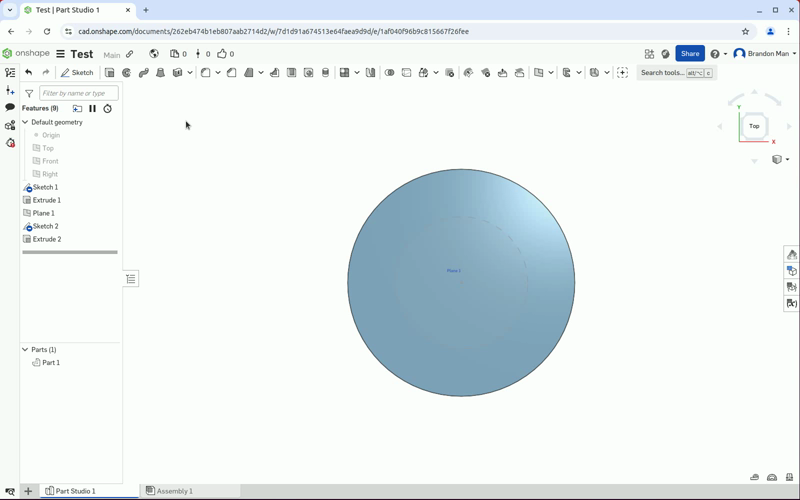
key(up, 3)
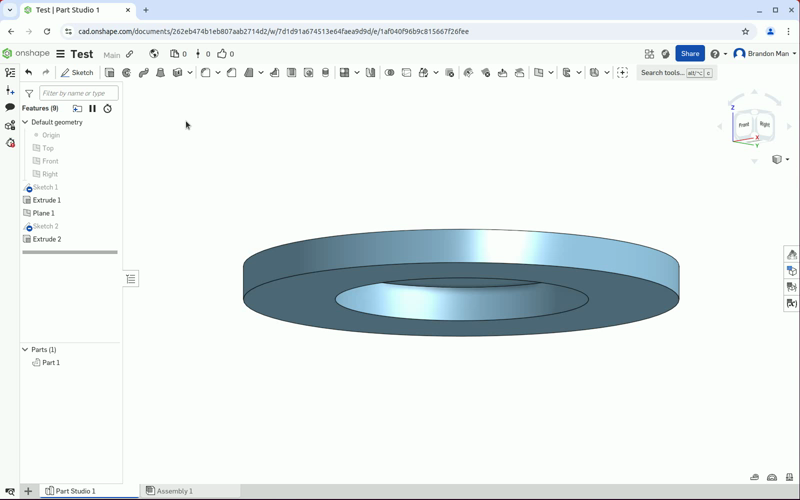
key(left, 3)
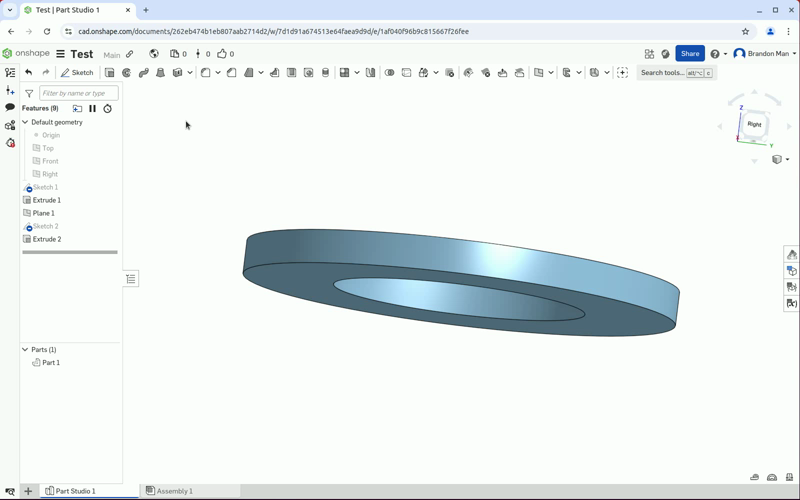
key(right, 3)
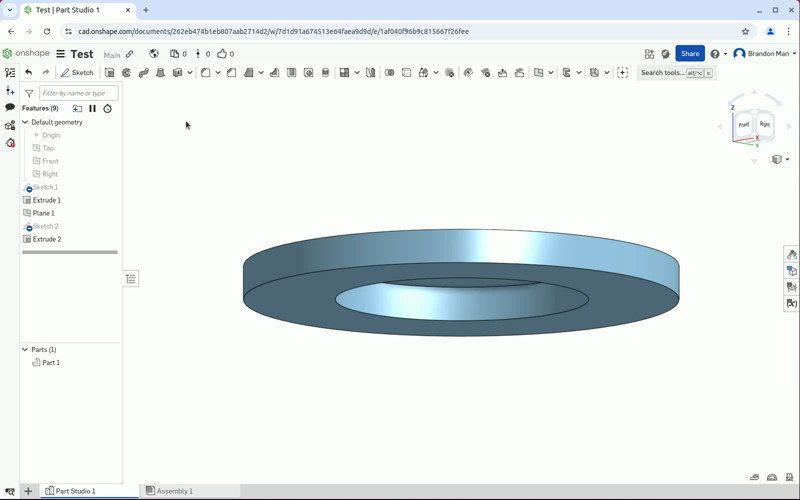
key(down, 3)
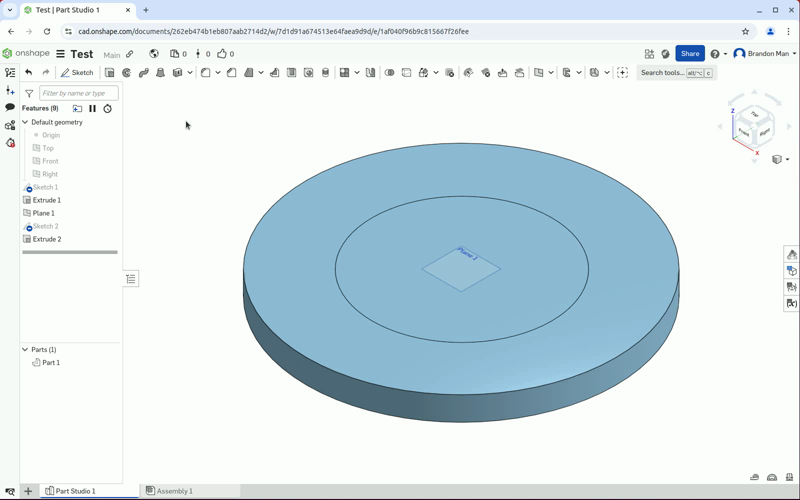
mouse_move(73, 189)
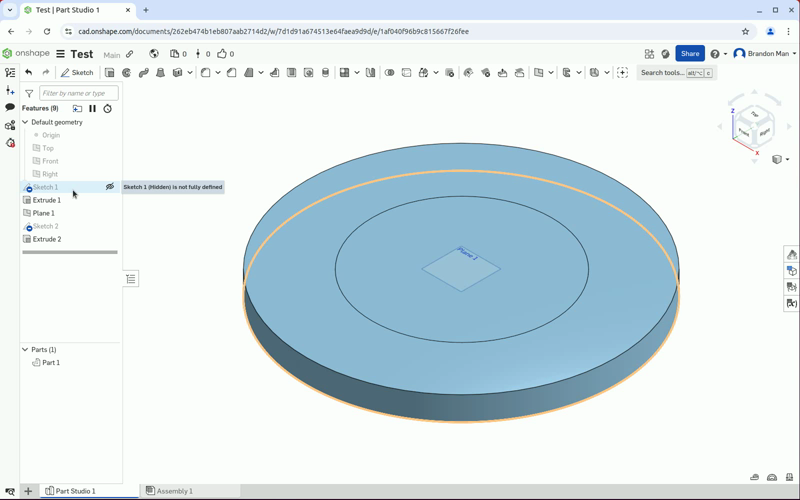
click(73, 189)